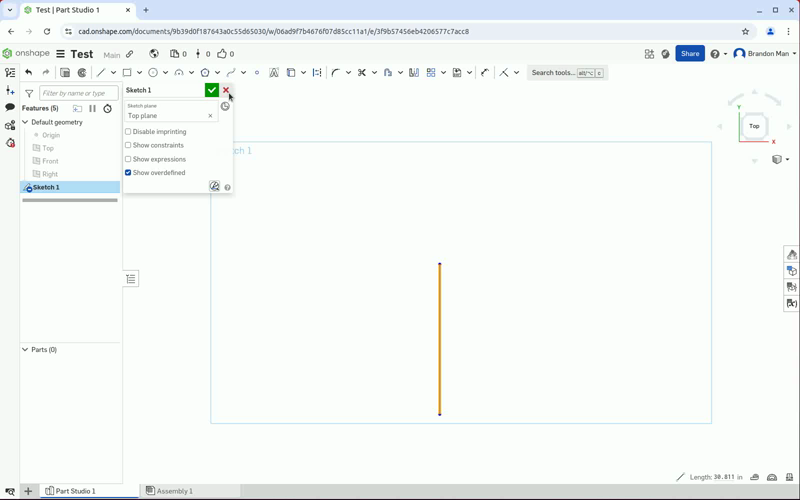
key(shift+h)
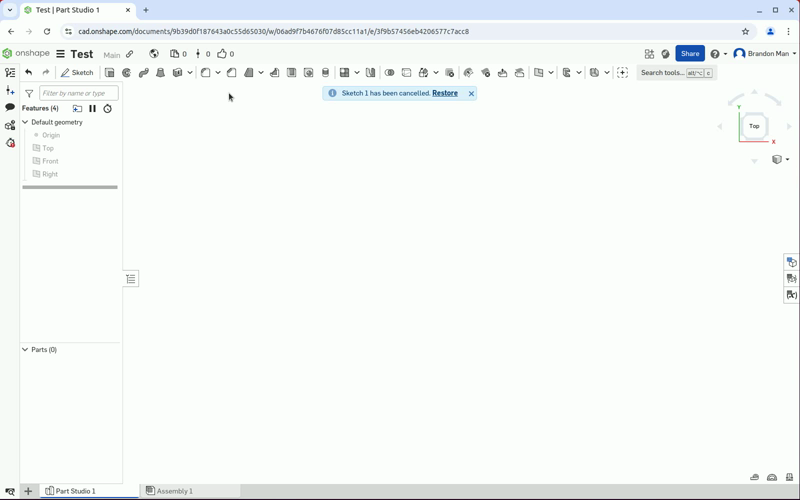
mouse_move(73, 352)
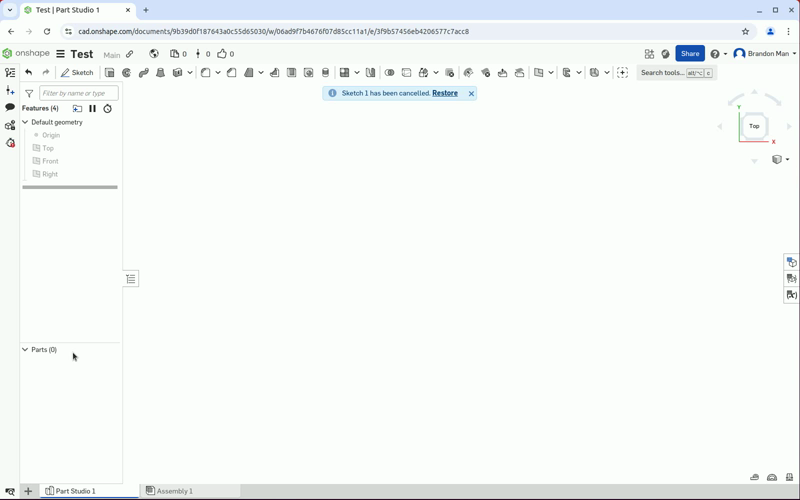
key(y)
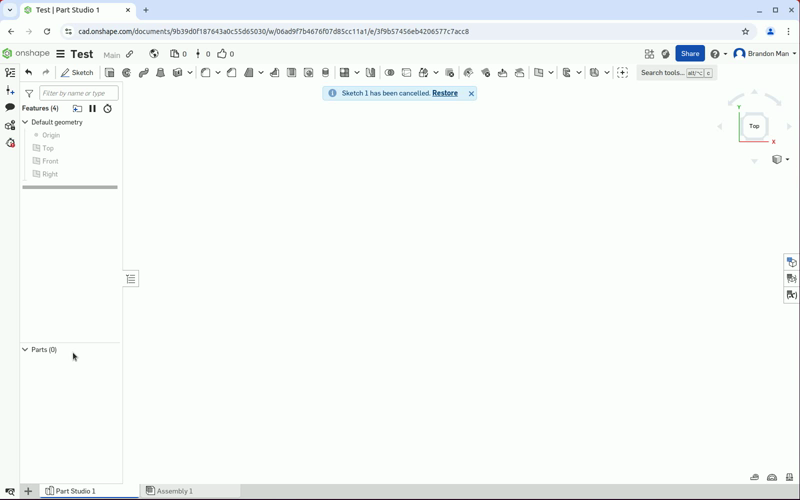
key(shift+p)
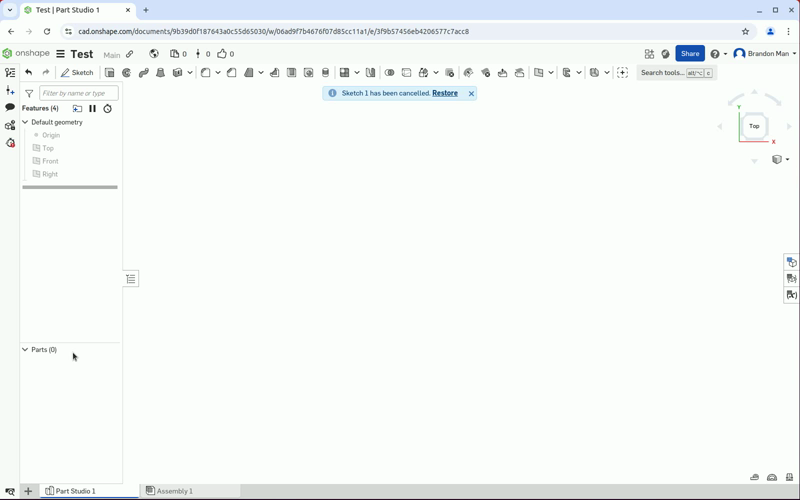
key(space)
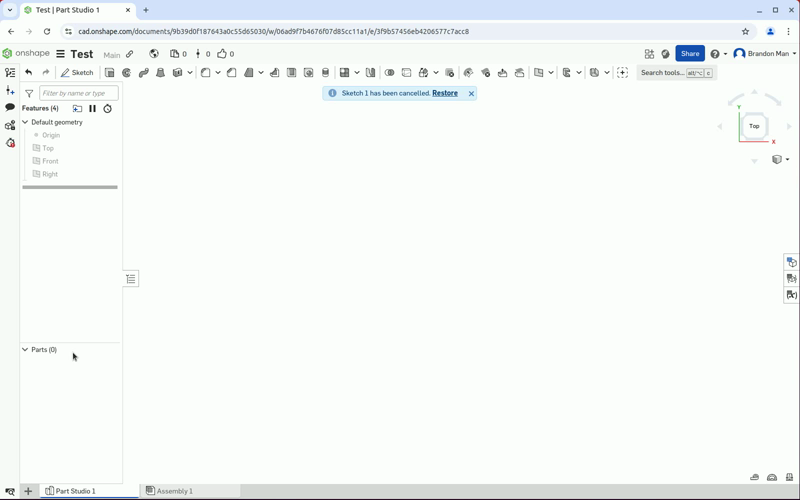
key_down(shift)
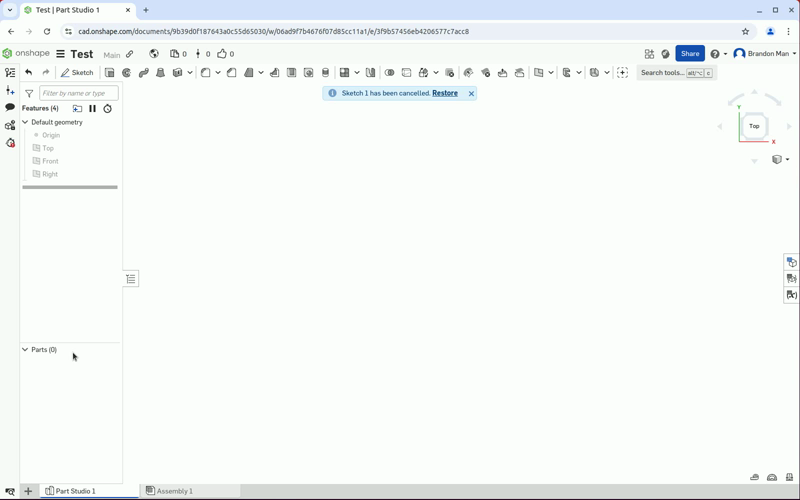
key(up)
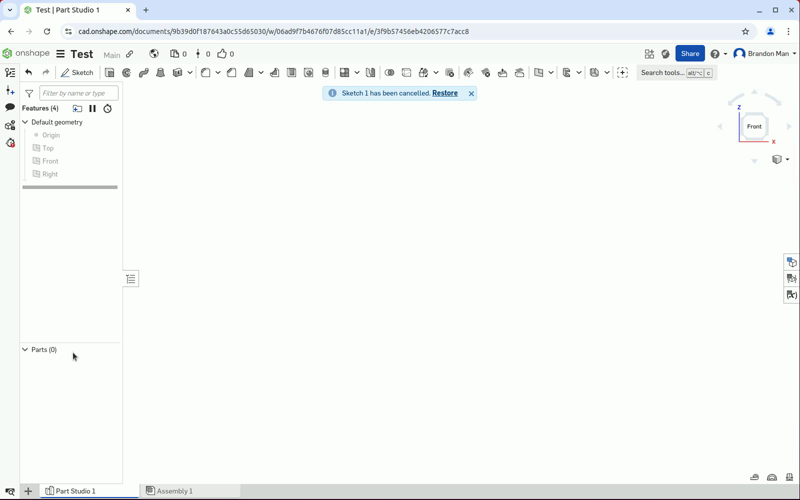
key_up(shift)
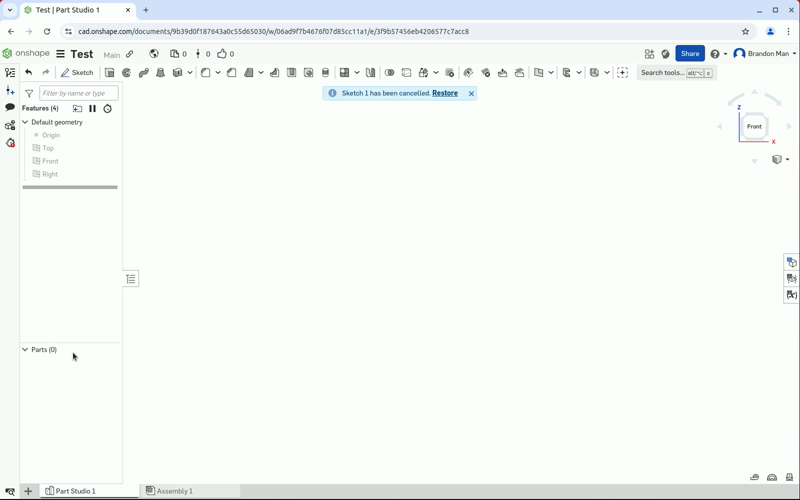
mouse_move(73, 352)
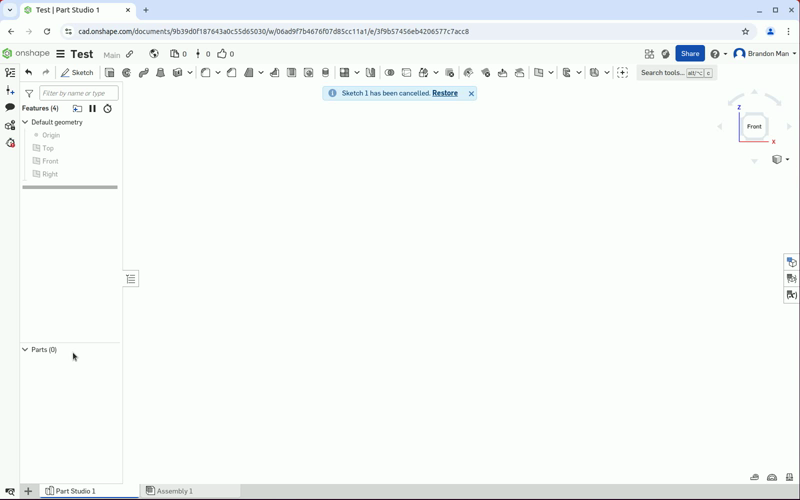
key(shift+y)
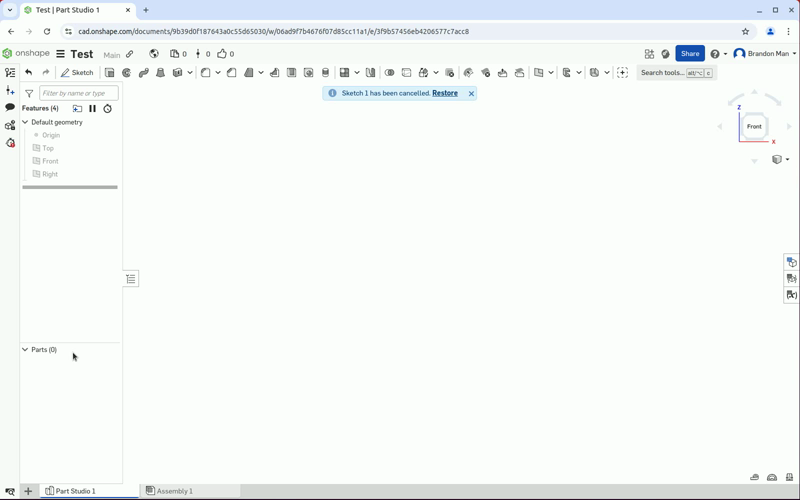
key(shift+s)
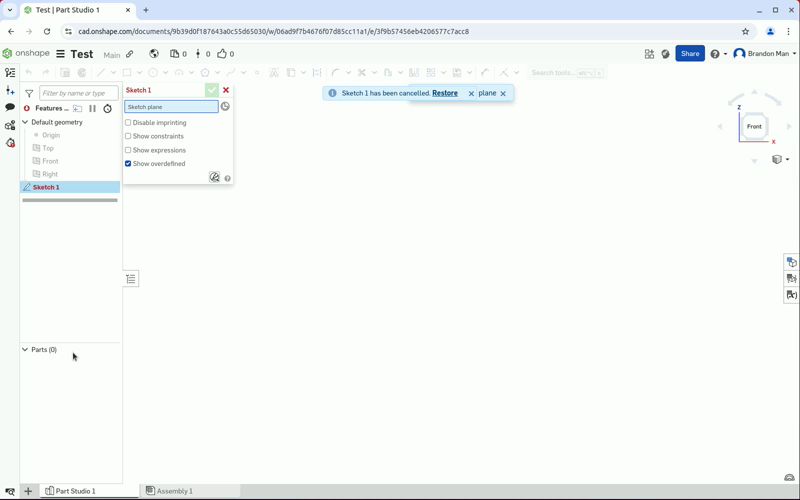
mouse_move(73, 163)
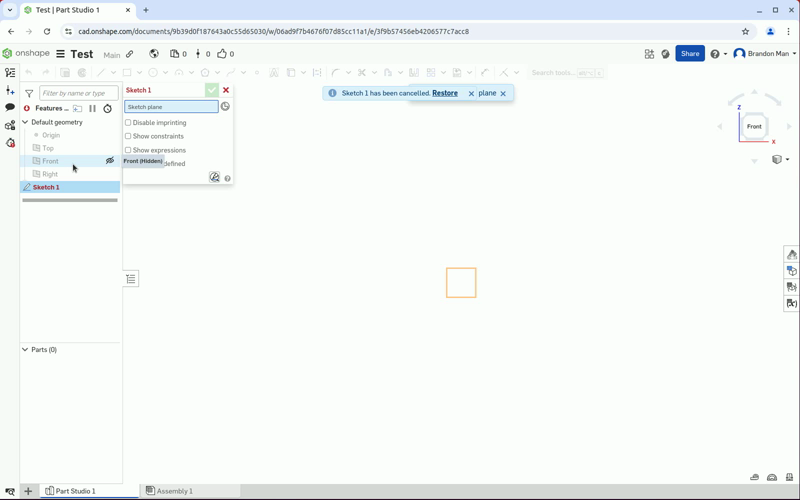
click(73, 163)
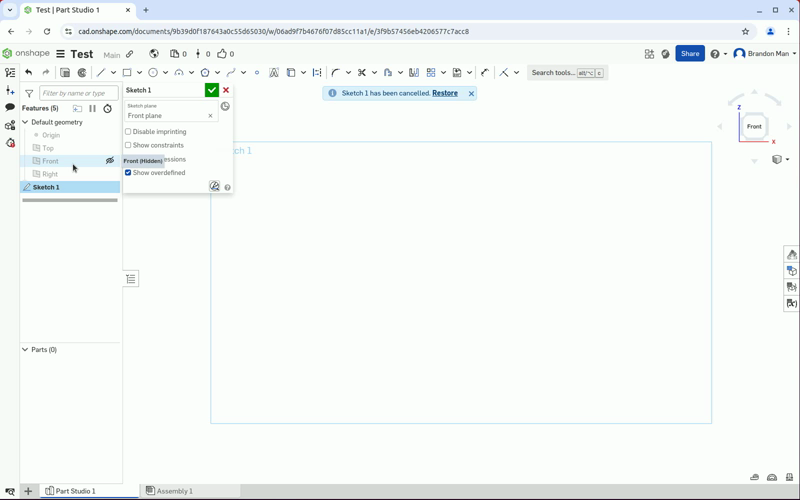
mouse_move(73, 352)
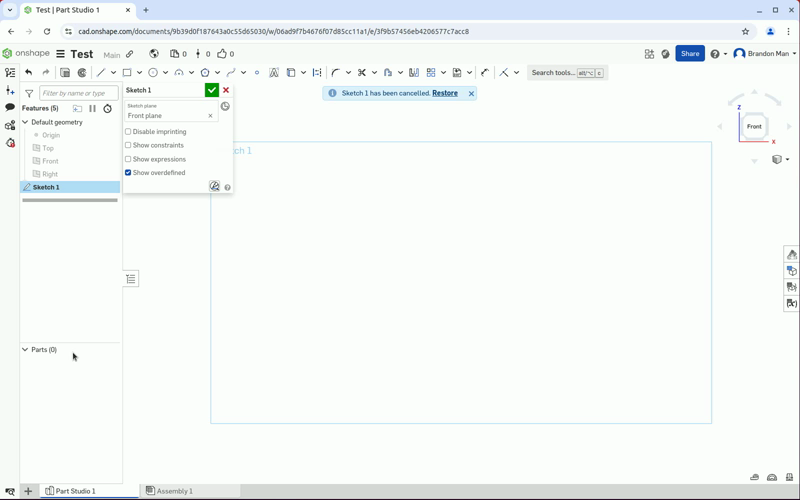
key(y)
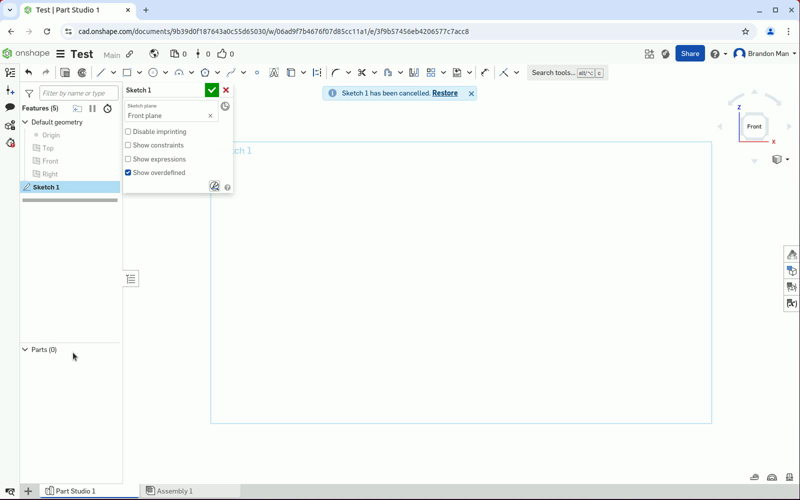
key(c)
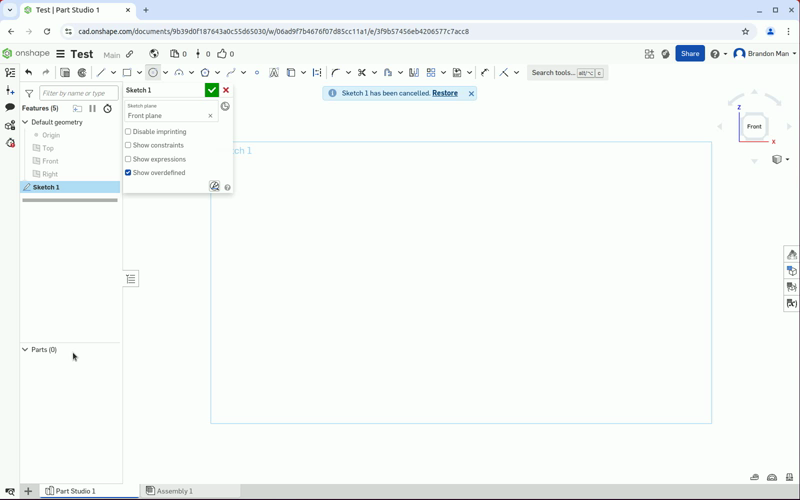
key_down(shift)
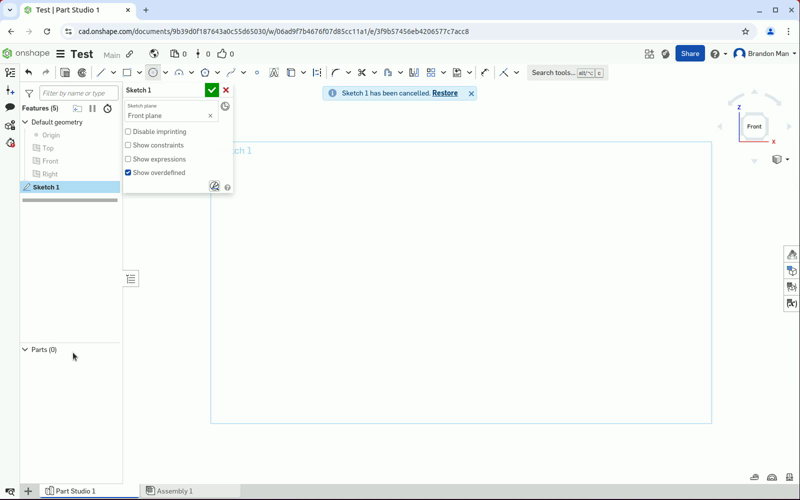
mouse_move(461, 282)
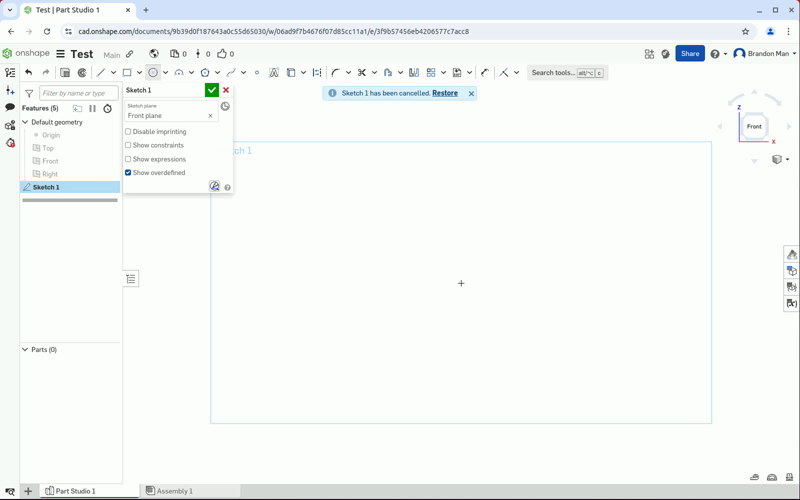
click(461, 282)
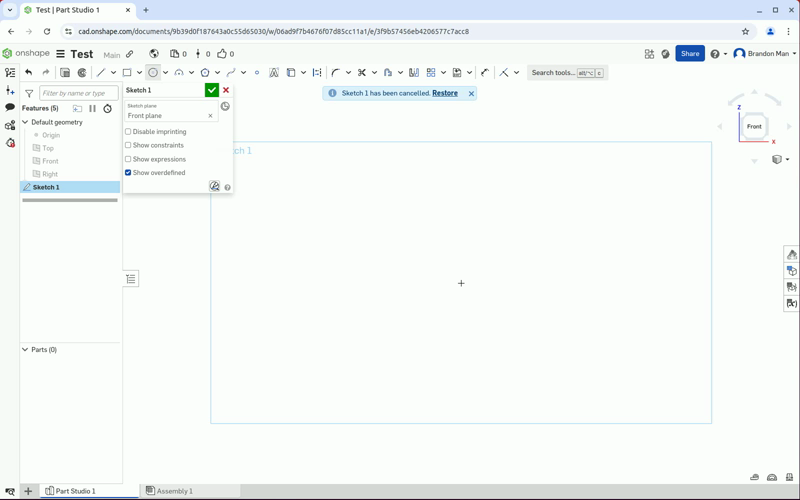
key_up(shift)
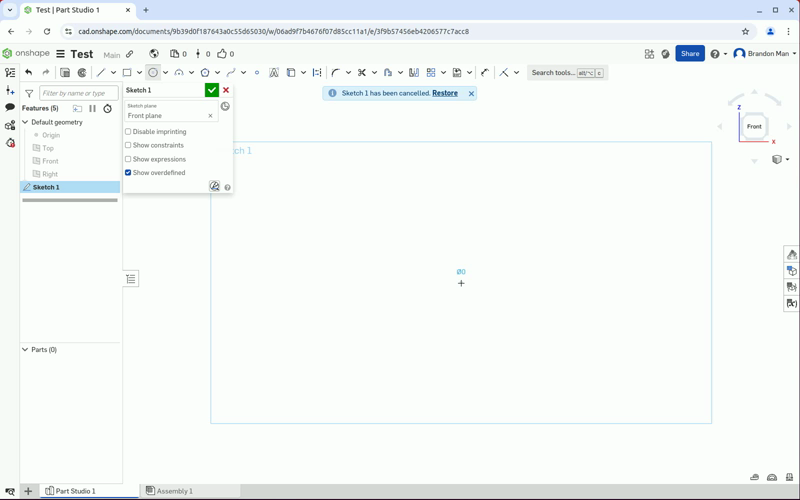
mouse_move(537, 282)
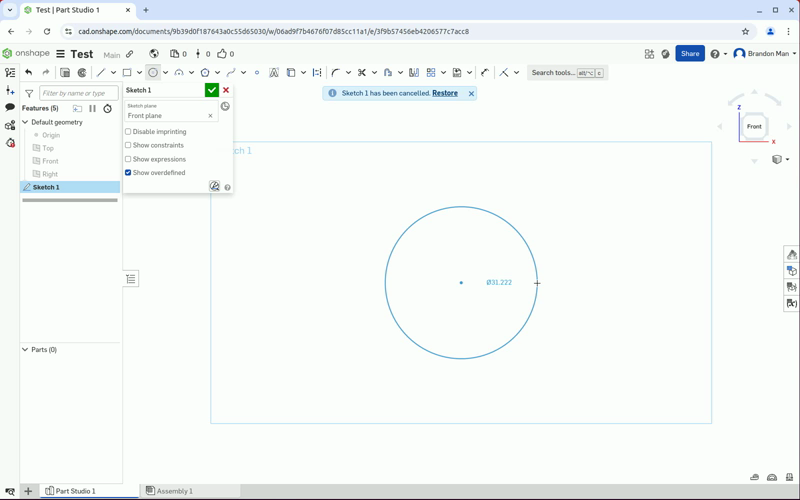
click(537, 282)
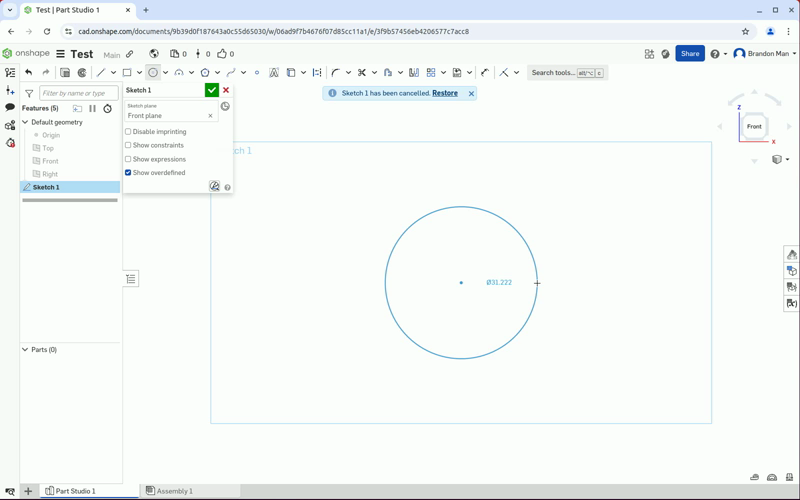
key(esc)
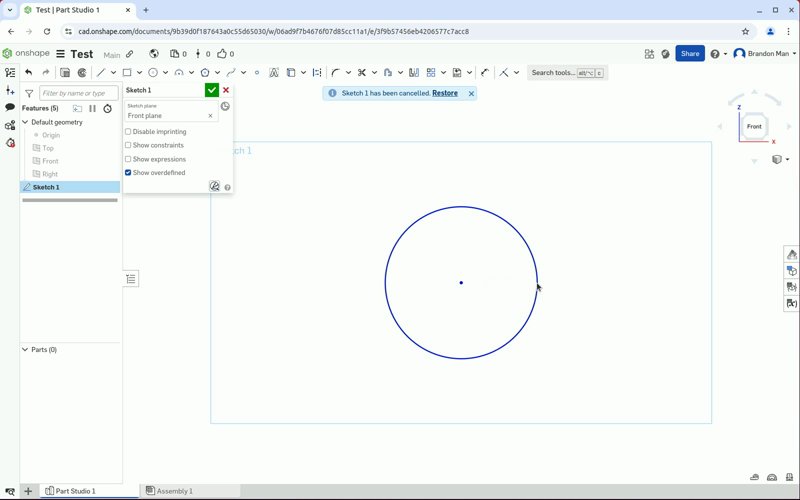
mouse_move(423, 261)
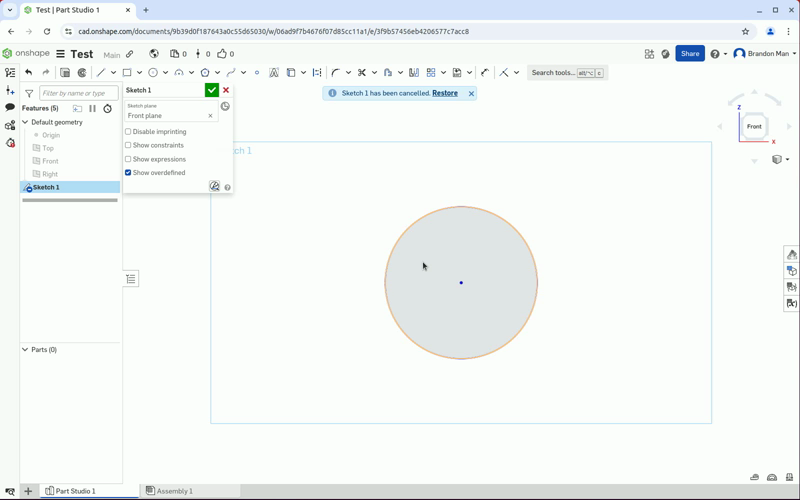
click(423, 261)
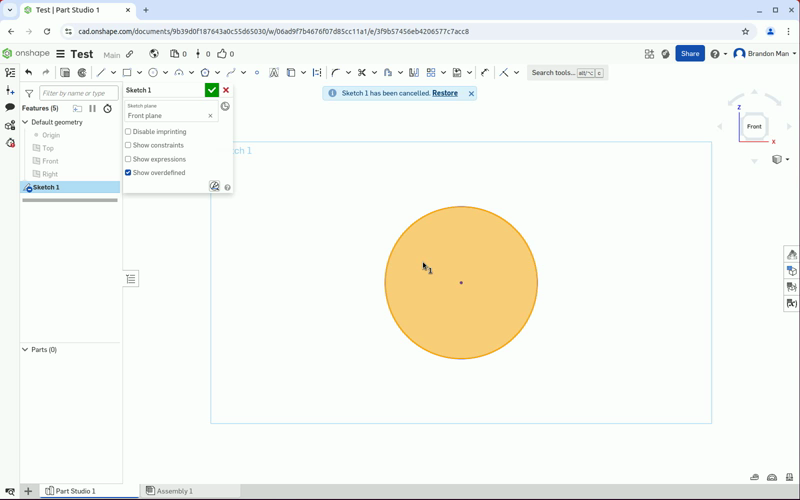
mouse_move(73, 352)
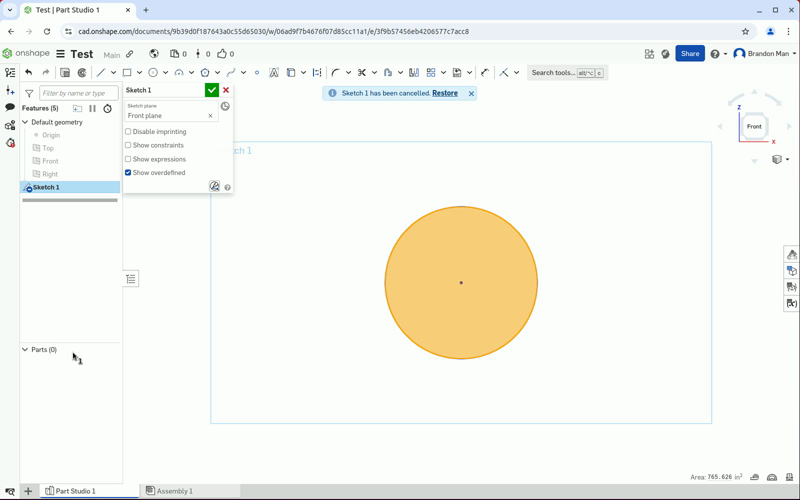
key(shift+y)
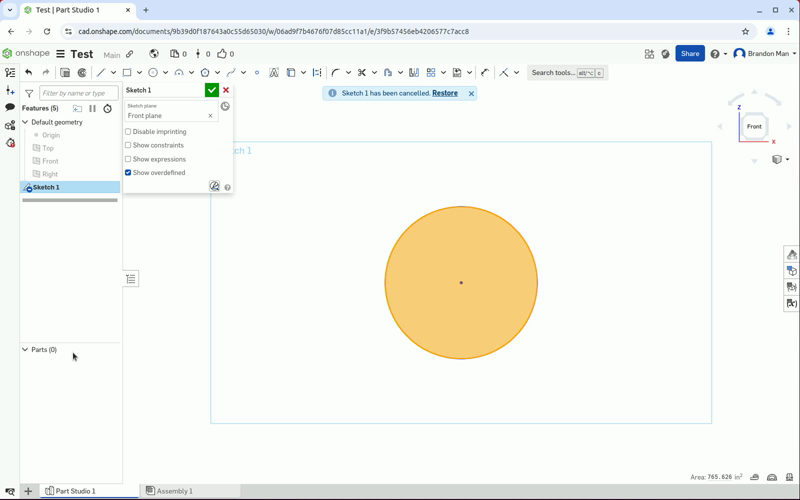
key(shift+e)
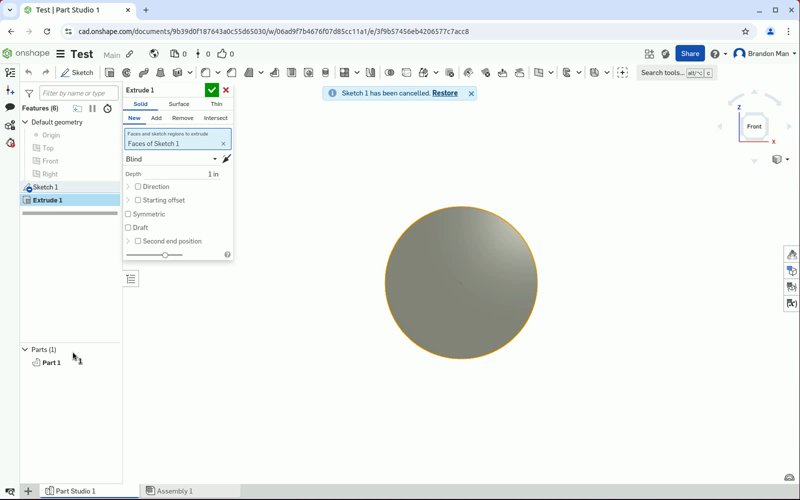
mouse_move(143, 106)
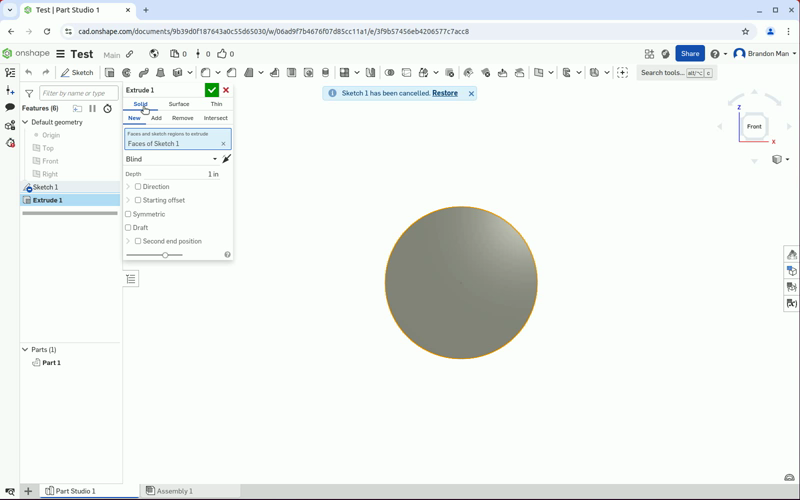
click(143, 106)
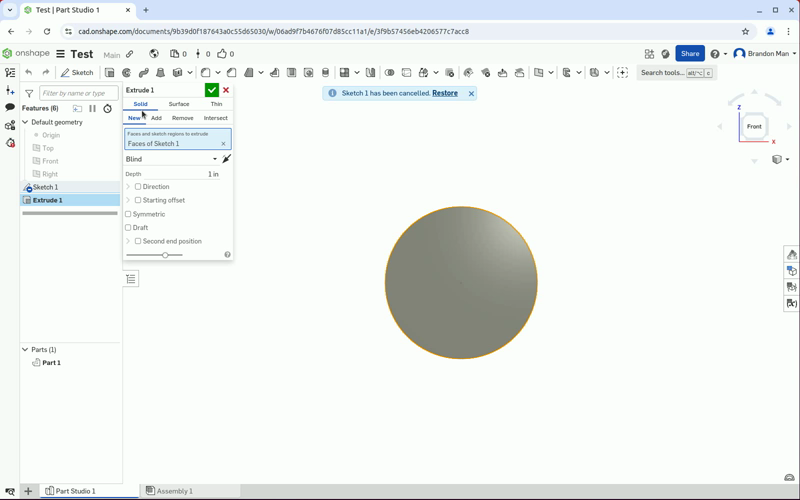
mouse_move(137, 120)
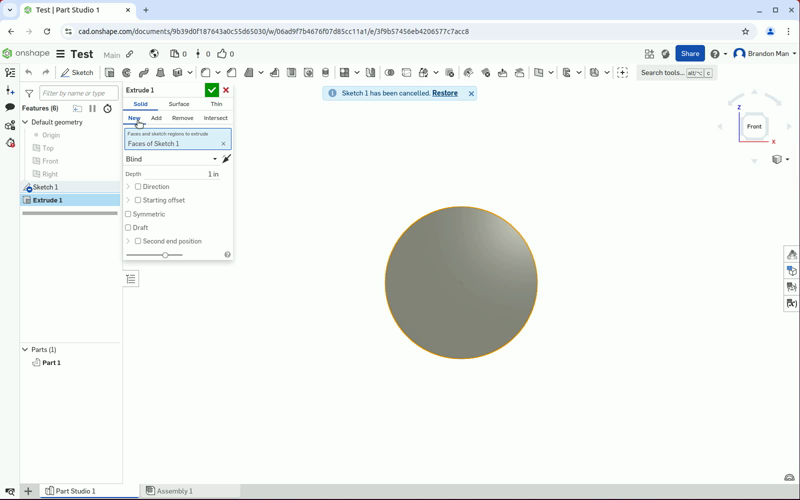
click(137, 120)
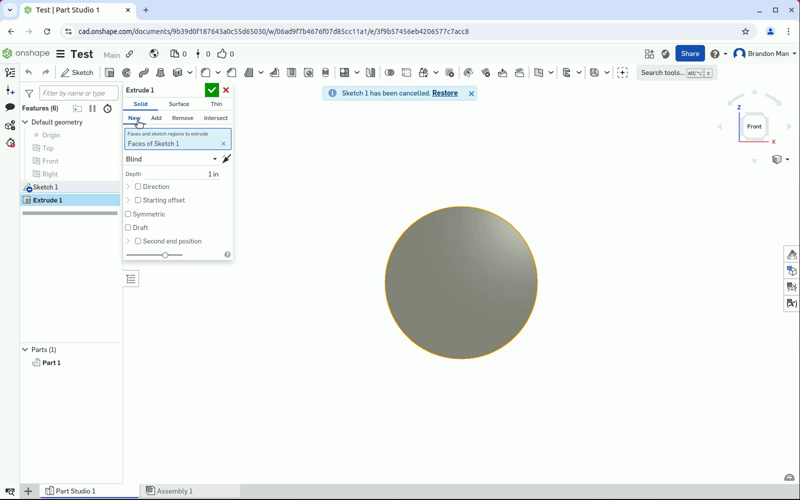
key(tab, 4)
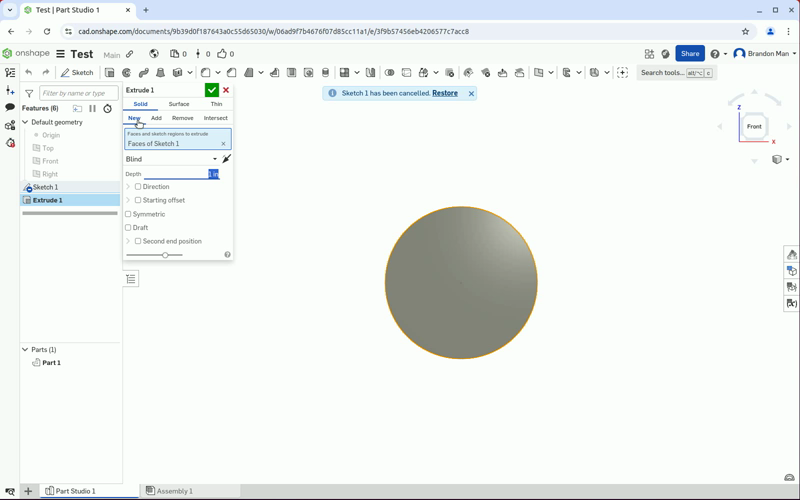
text(46.216)
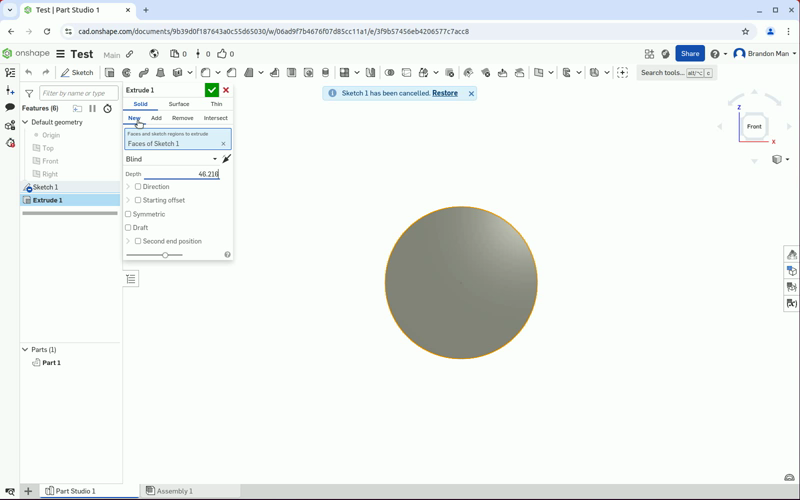
key(tab, 3)
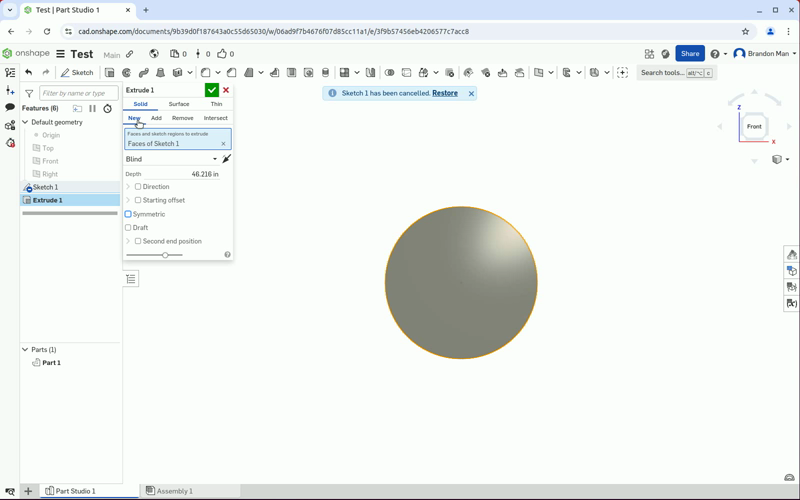
key(space)
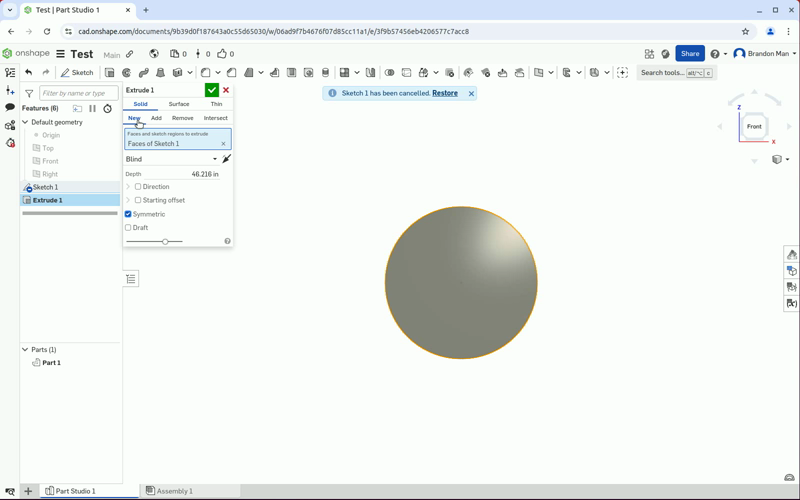
key(enter)
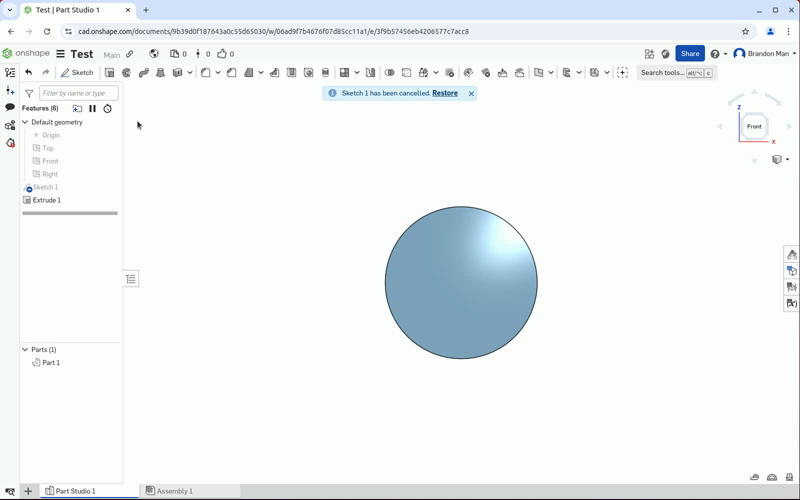
key(shift+h)
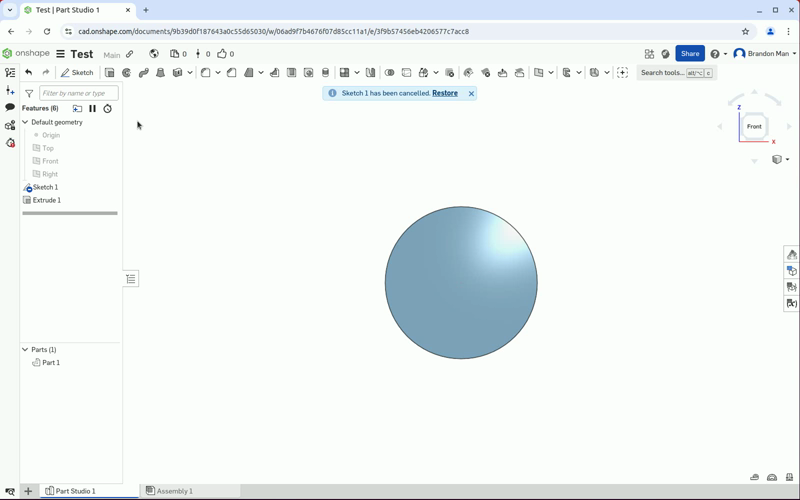
key(shift+h)
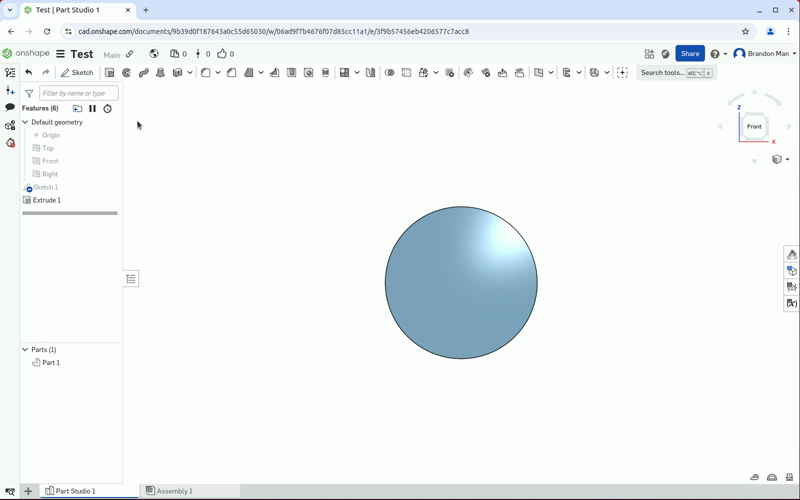
mouse_move(73, 189)
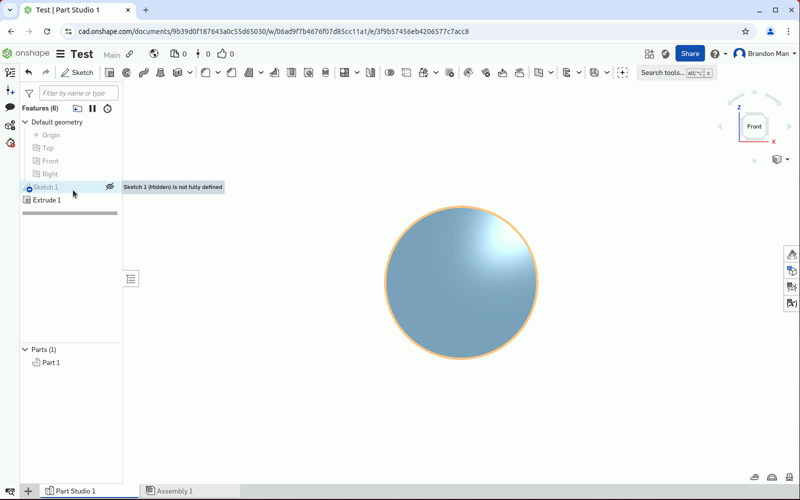
click(73, 189)
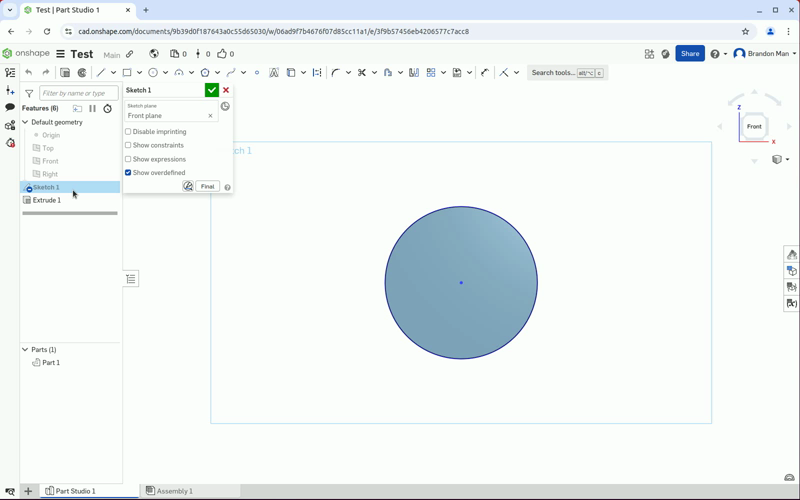
mouse_move(229, 92)
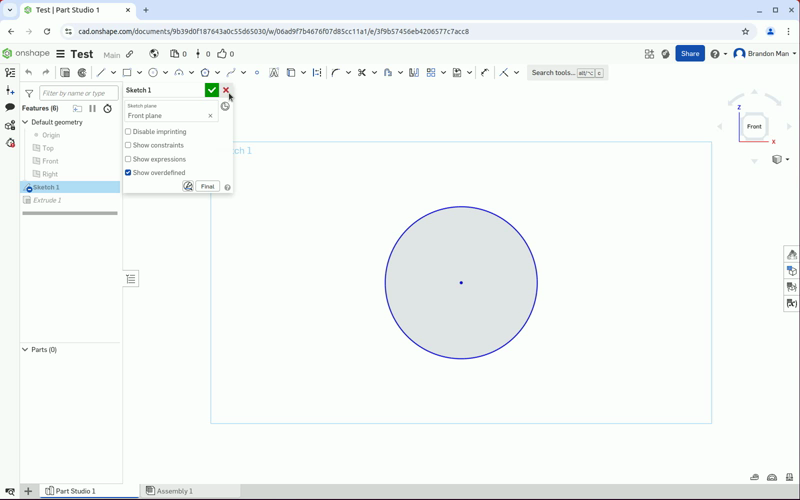
click(229, 92)
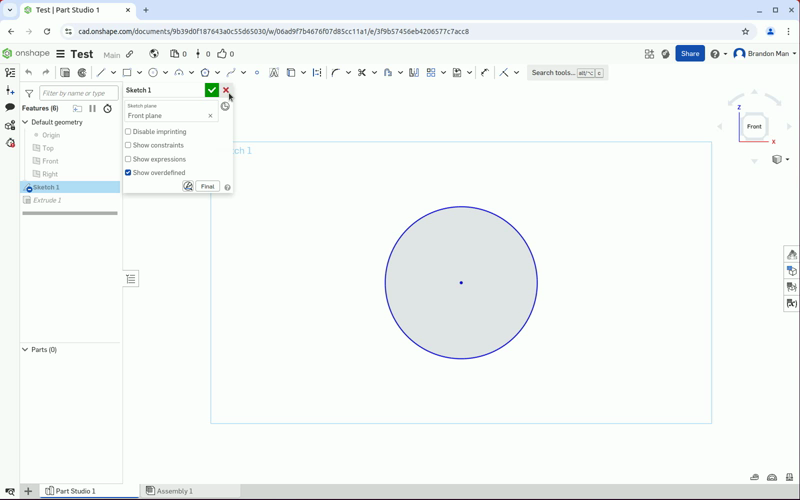
key(shift+s)
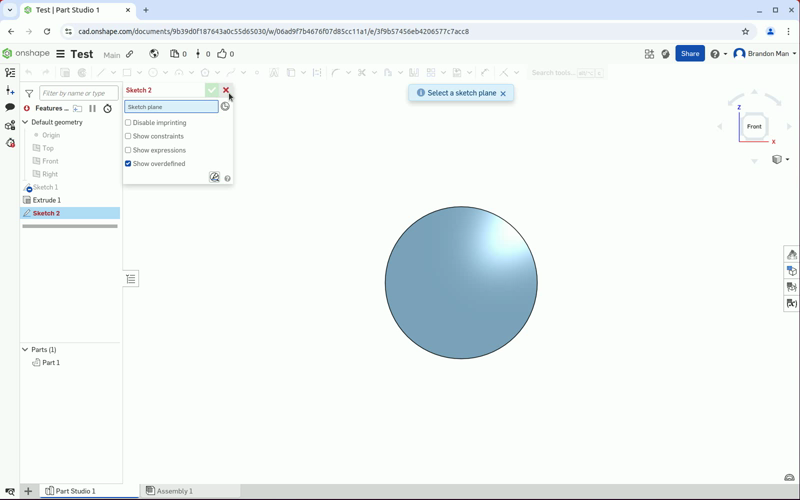
mouse_move(73, 163)
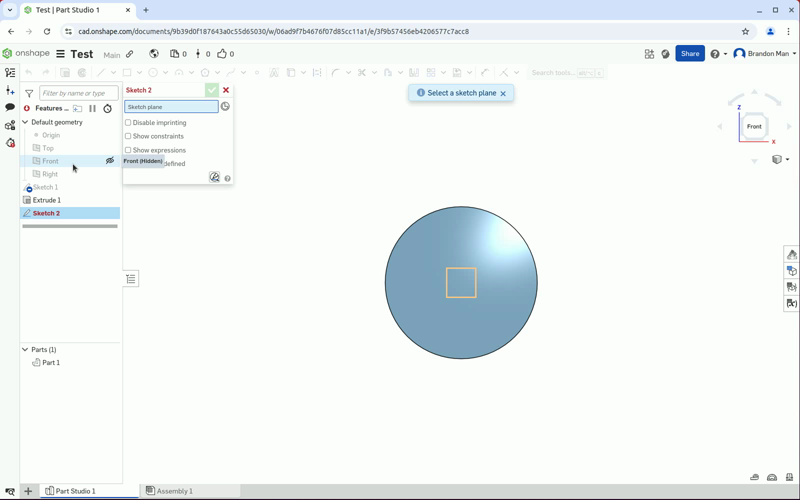
click(73, 163)
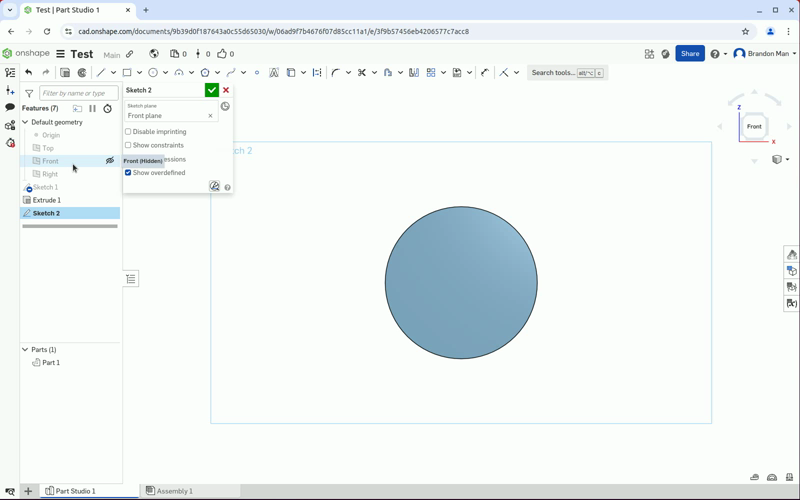
mouse_move(73, 352)
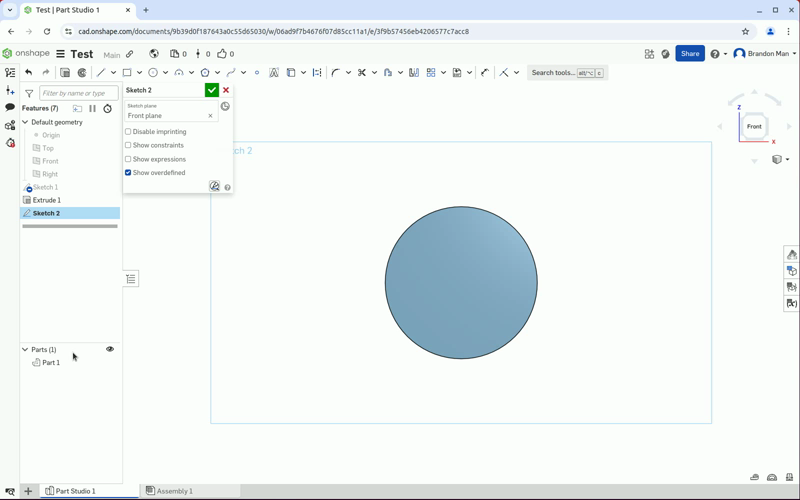
key(y)
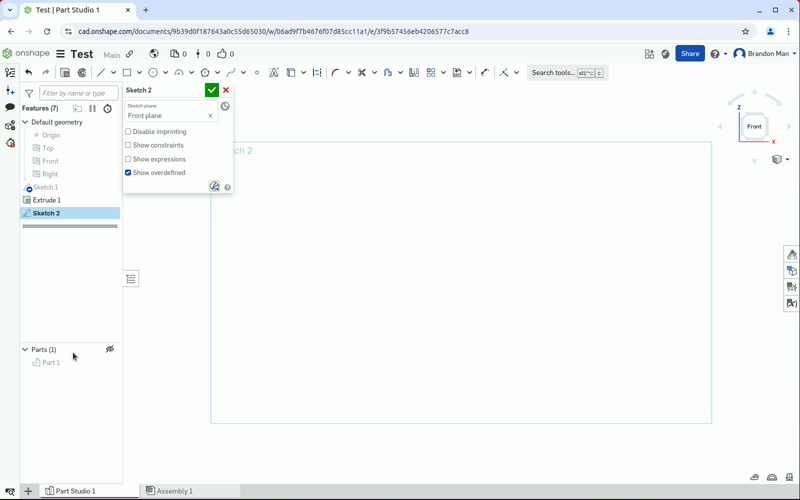
key(c)
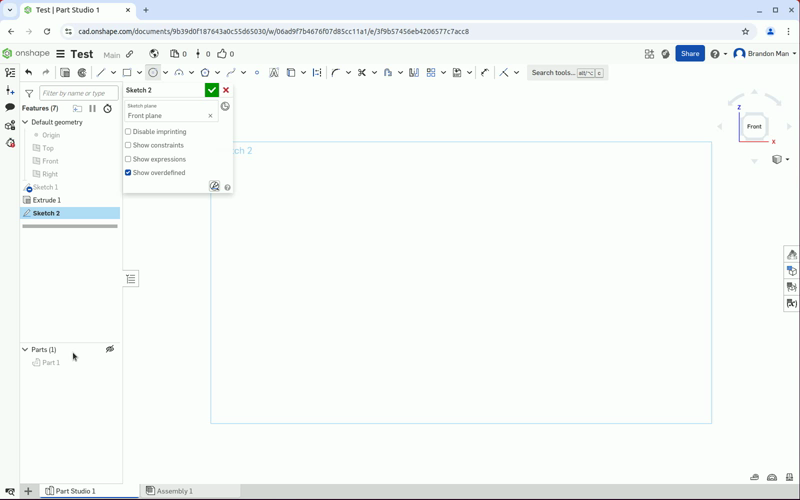
key_down(shift)
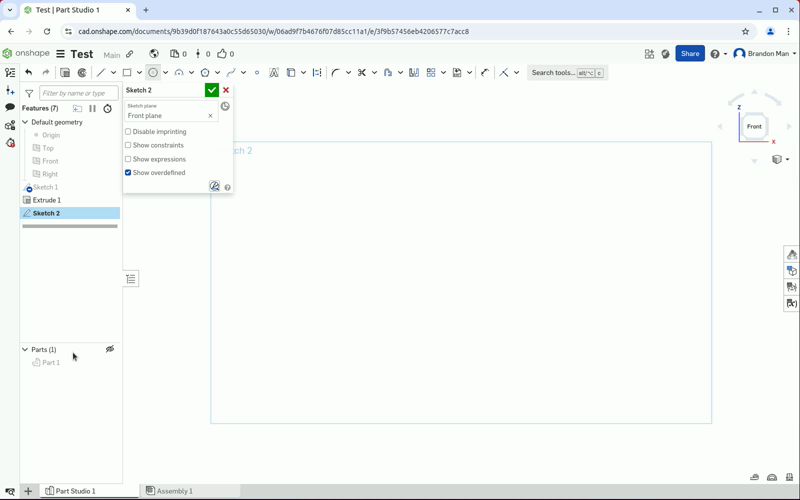
mouse_move(461, 282)
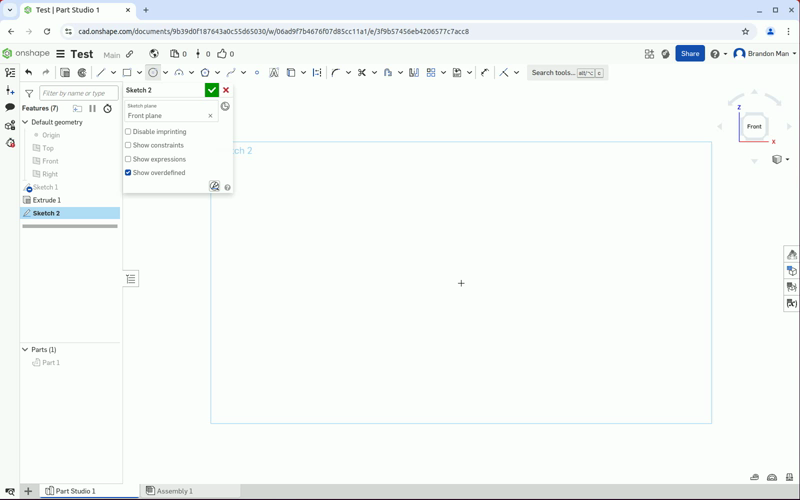
click(461, 282)
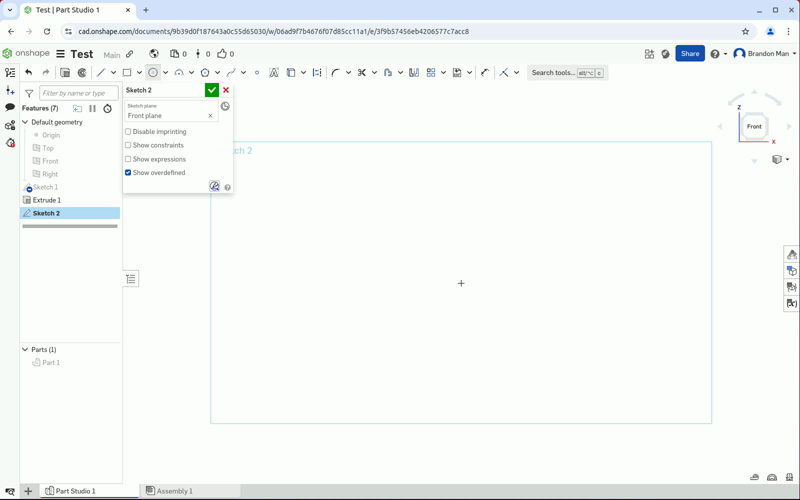
key_up(shift)
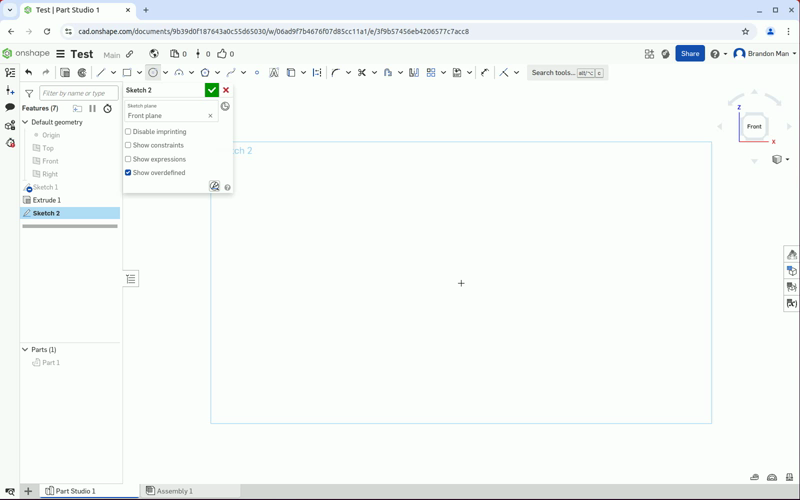
mouse_move(508, 282)
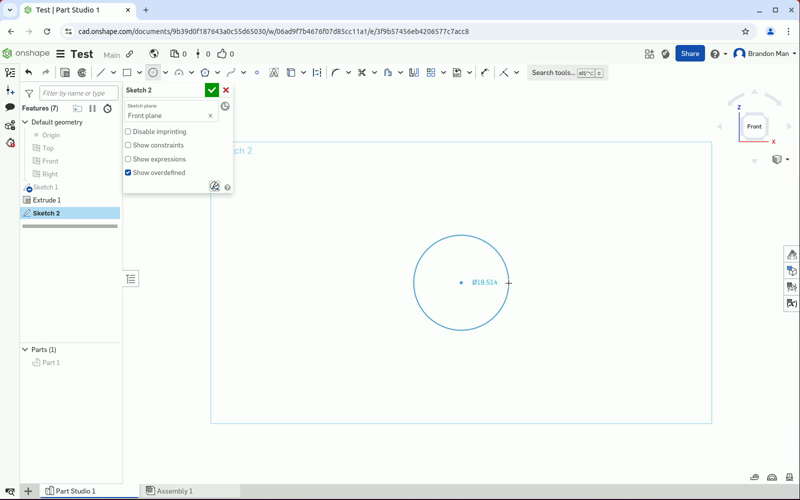
click(508, 282)
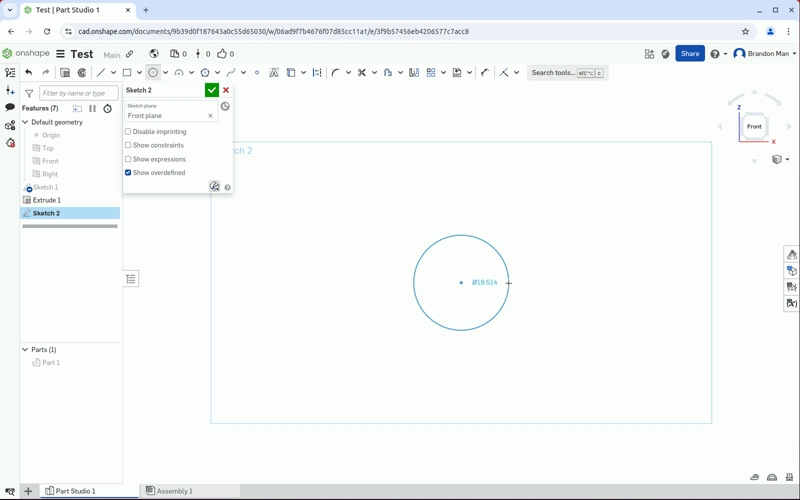
key(esc)
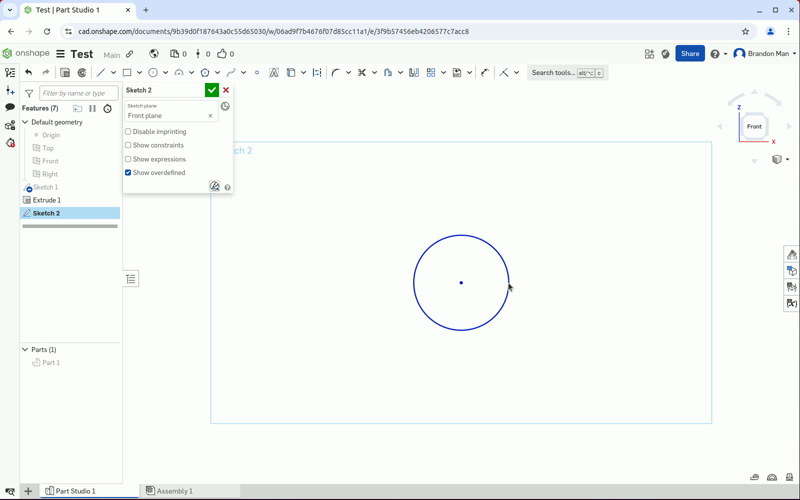
mouse_move(466, 276)
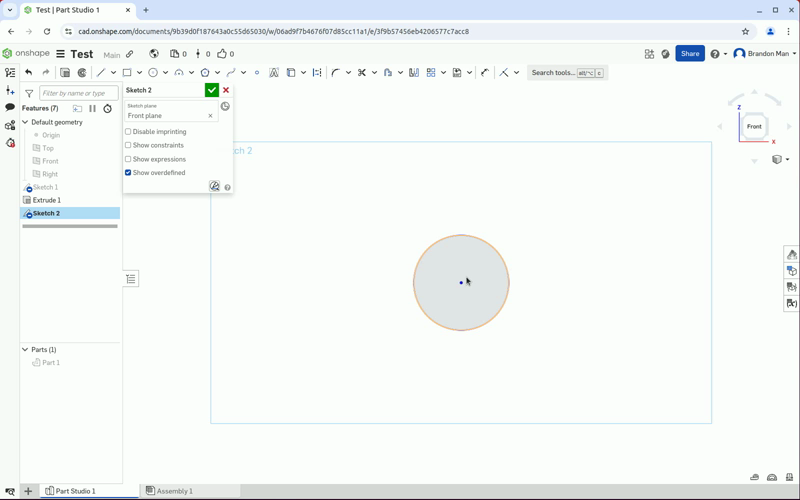
click(466, 276)
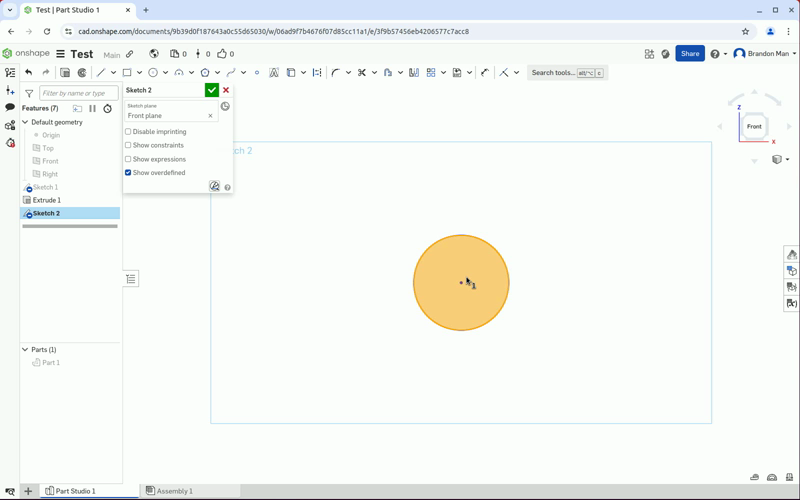
mouse_move(73, 352)
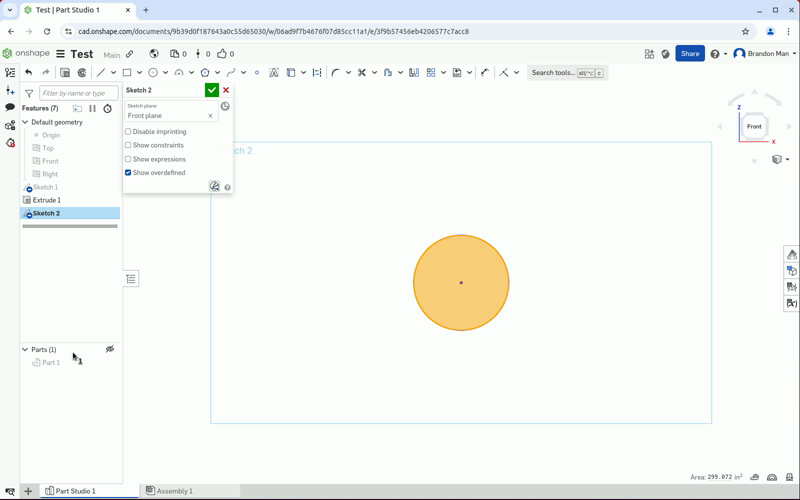
key(shift+y)
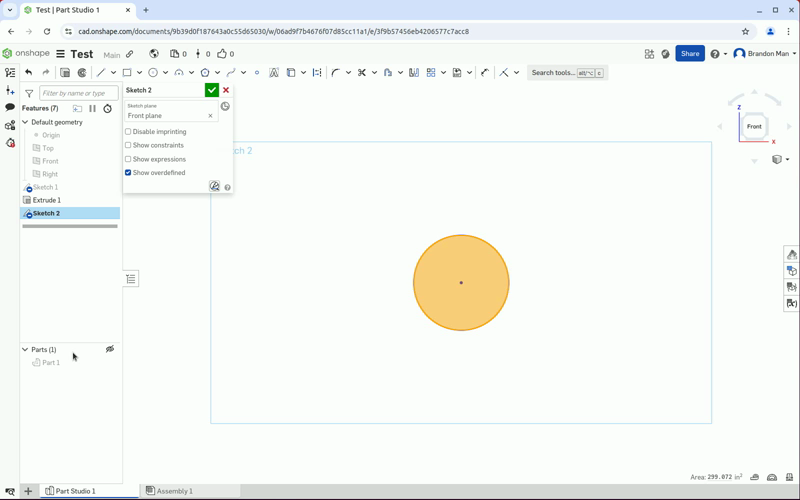
key(shift+e)
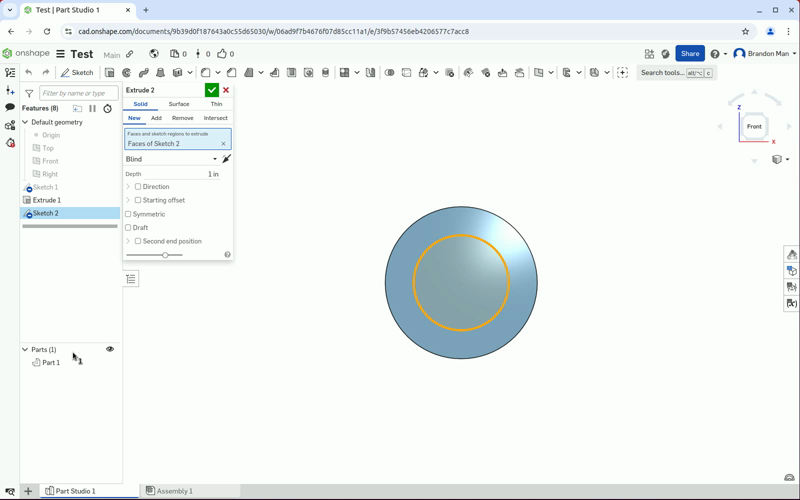
mouse_move(143, 106)
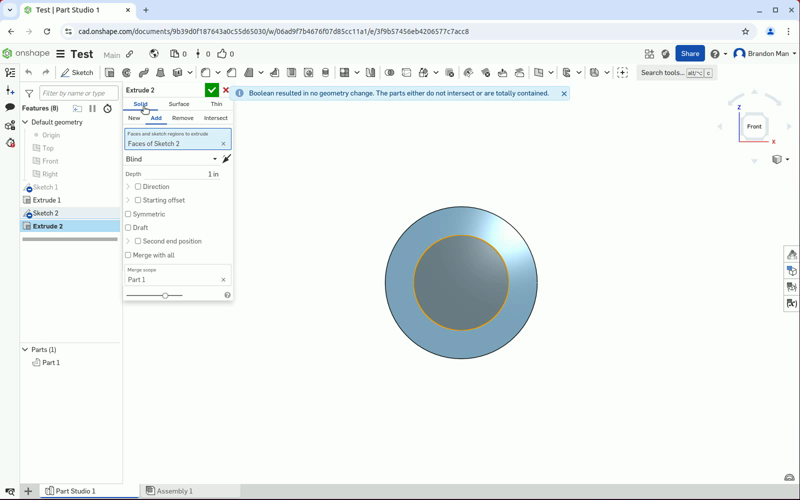
click(143, 106)
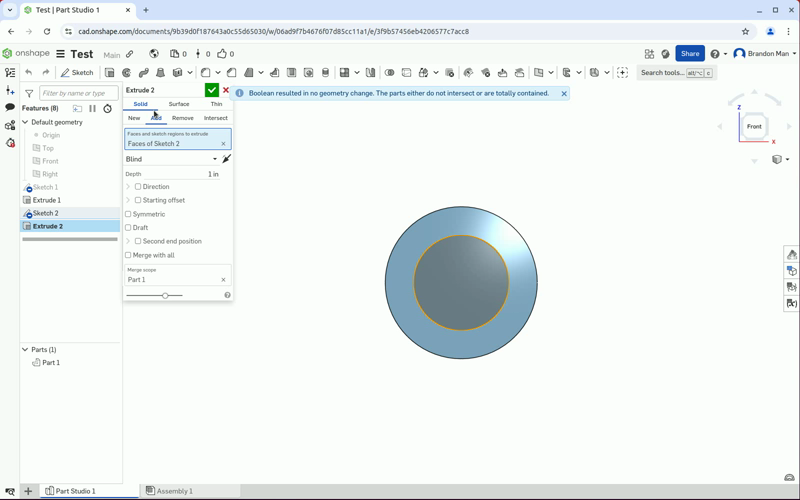
mouse_move(186, 120)
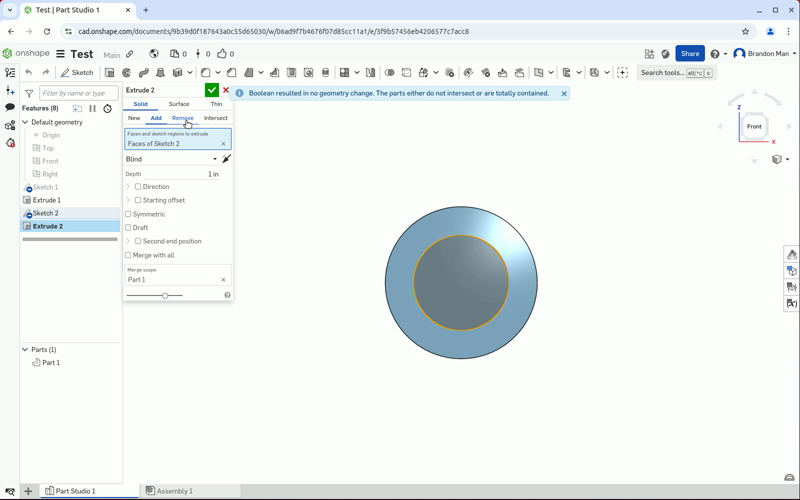
click(186, 120)
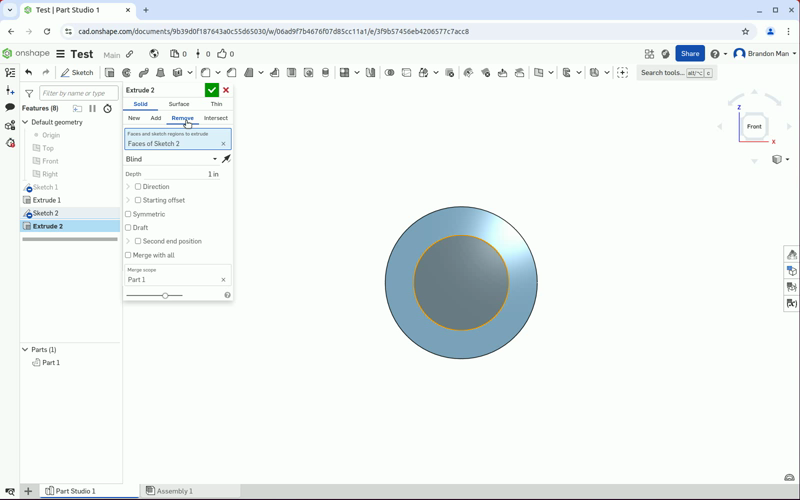
key(tab, 4)
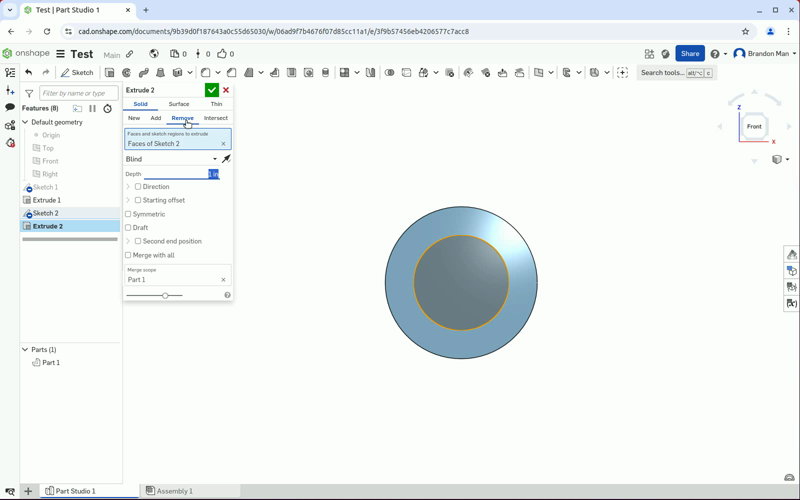
text(61.622)
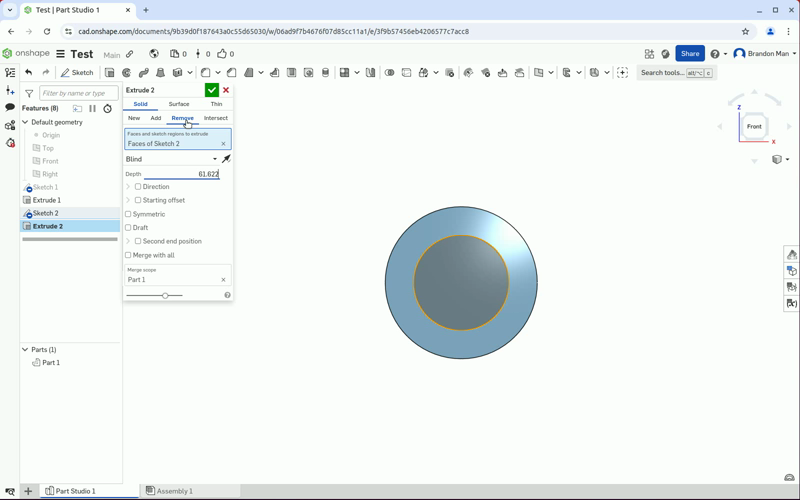
key(tab, 3)
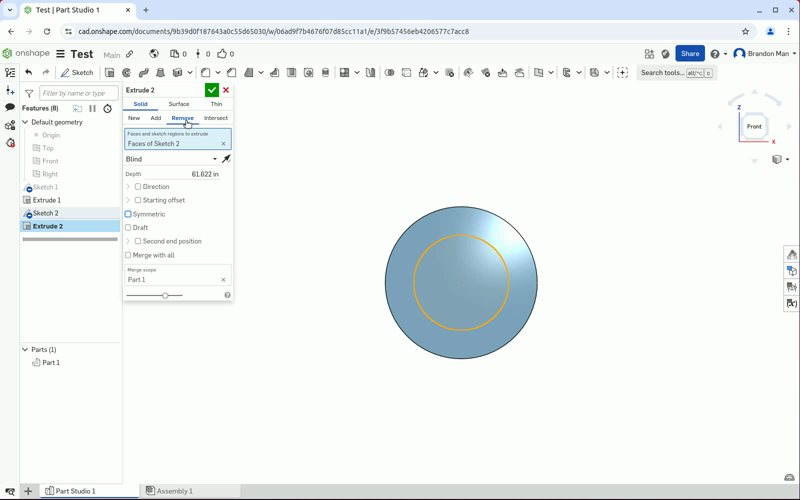
key(space)
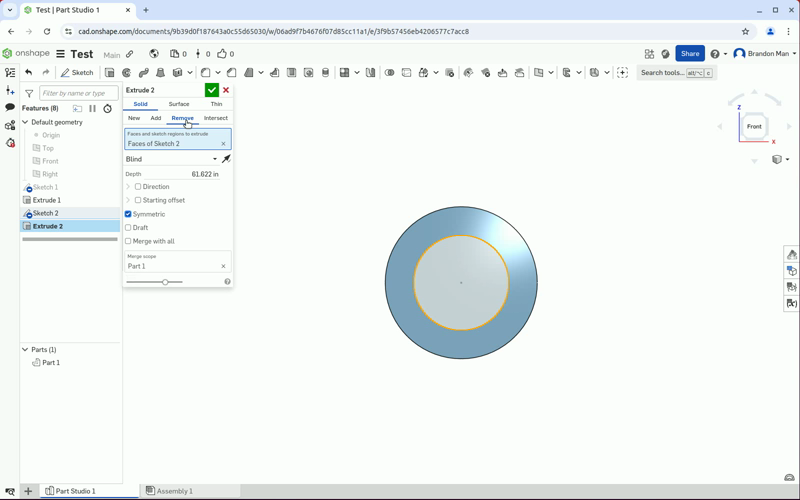
key(tab, 2)
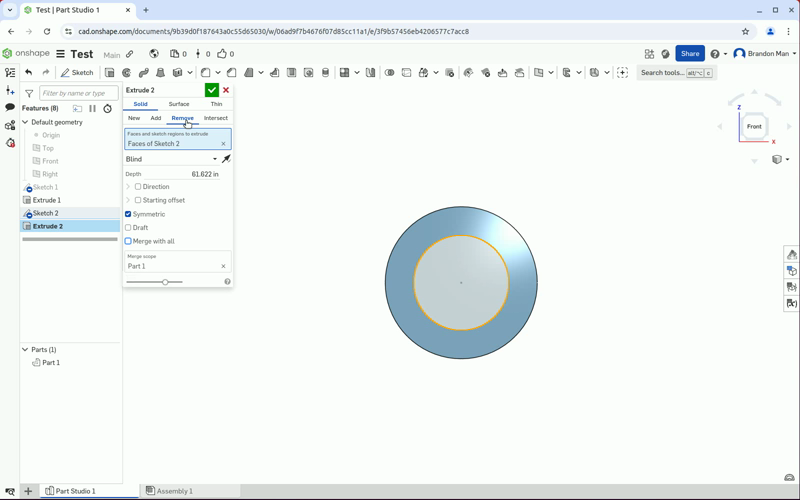
key(space)
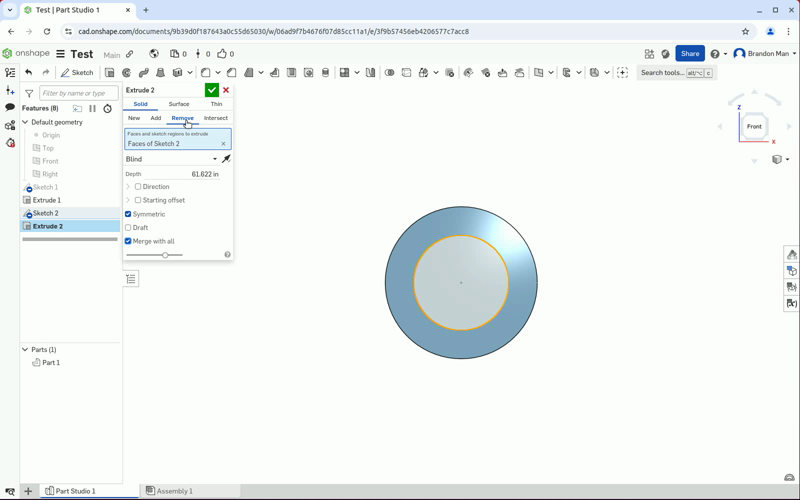
key(enter)
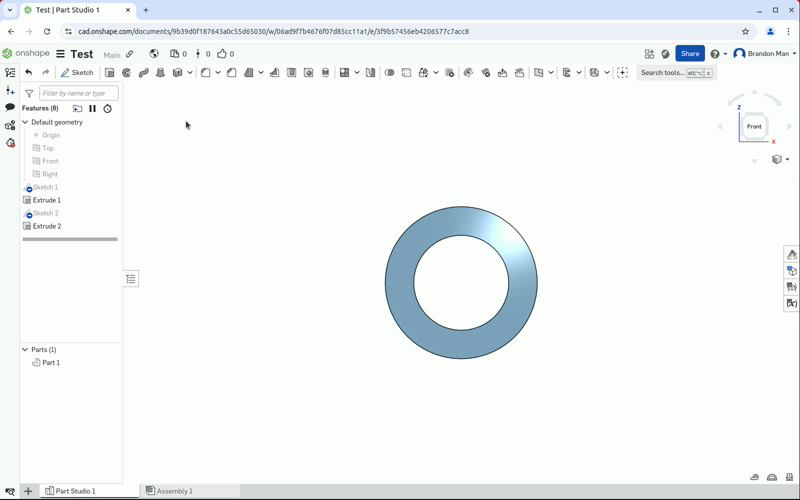
key(shift+h)
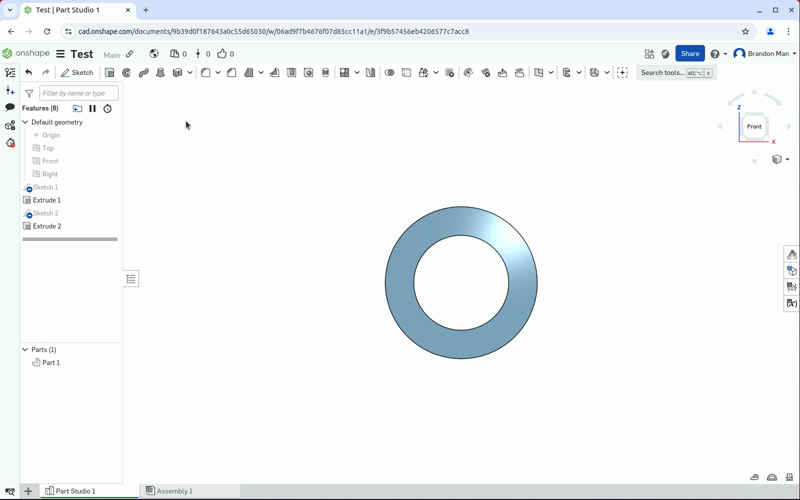
key(shift+h)
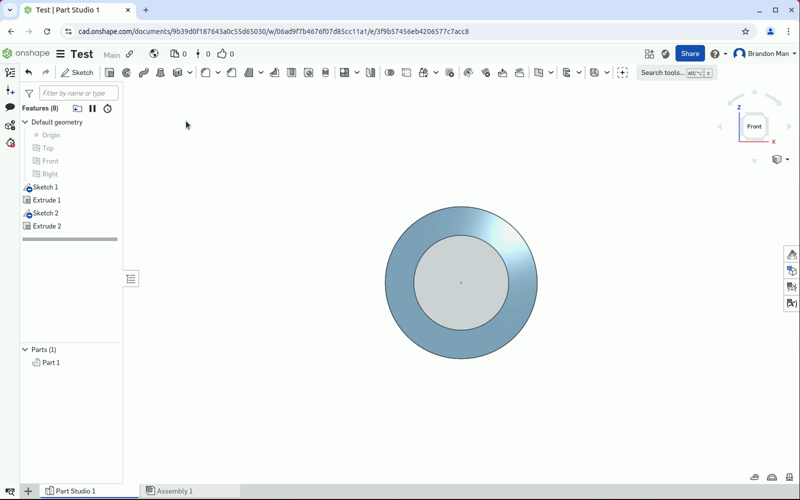
key(shift+7)
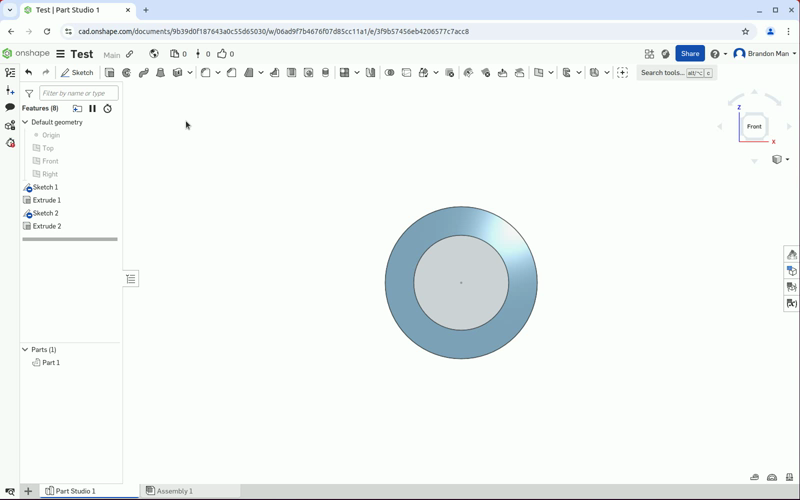
key(left, 2)
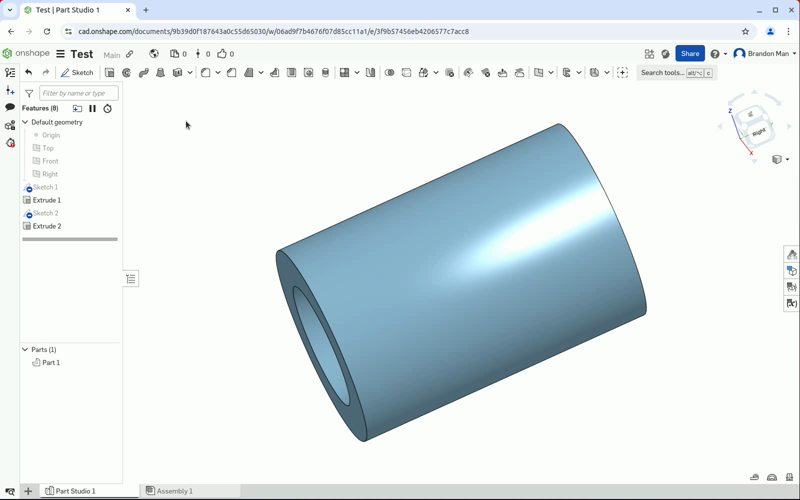
key(down, 2)
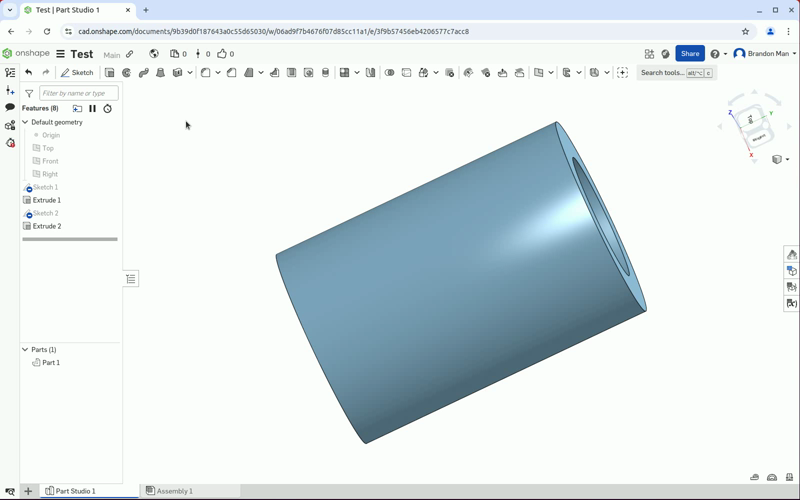
key(up, 2)
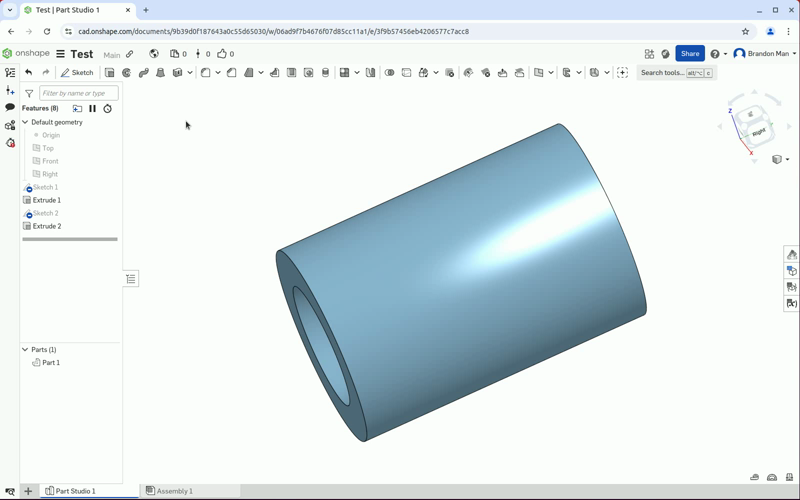
key(right, 2)
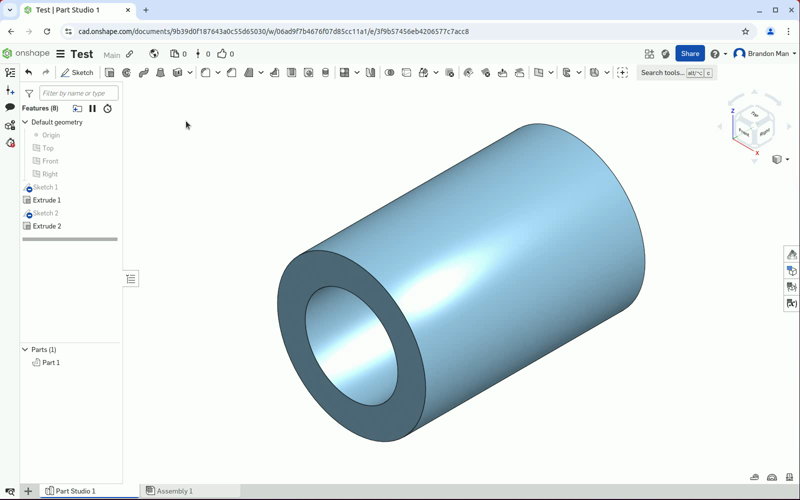
mouse_move(73, 189)
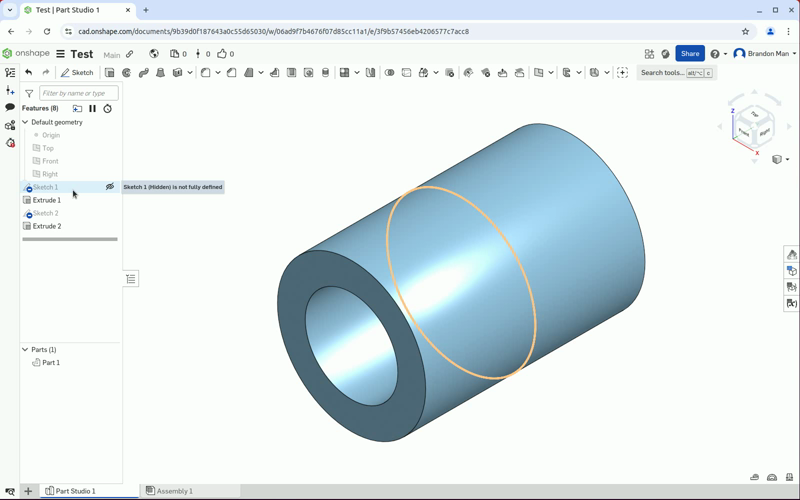
click(73, 189)